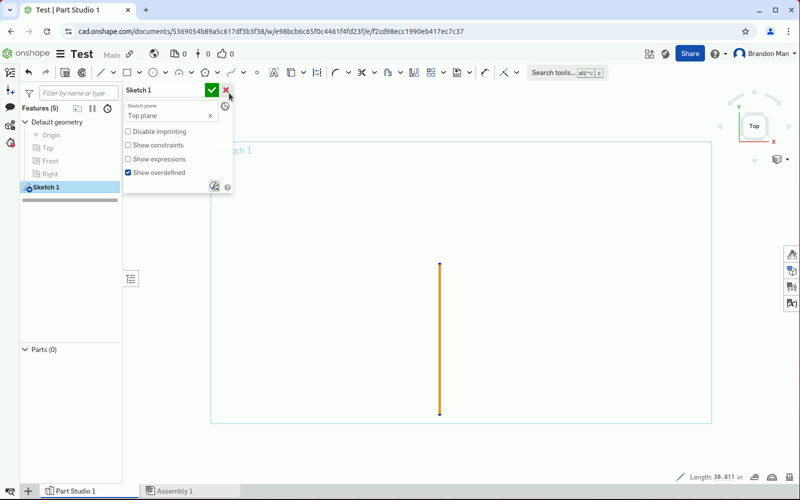
key(shift+h)
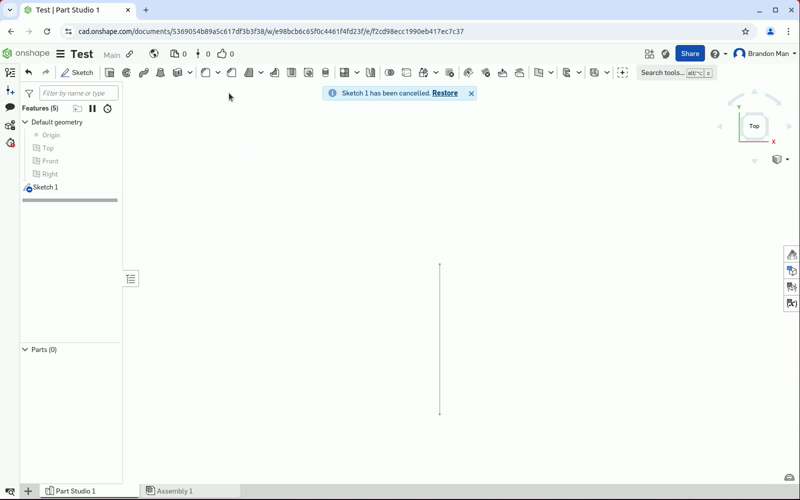
key(shift+s)
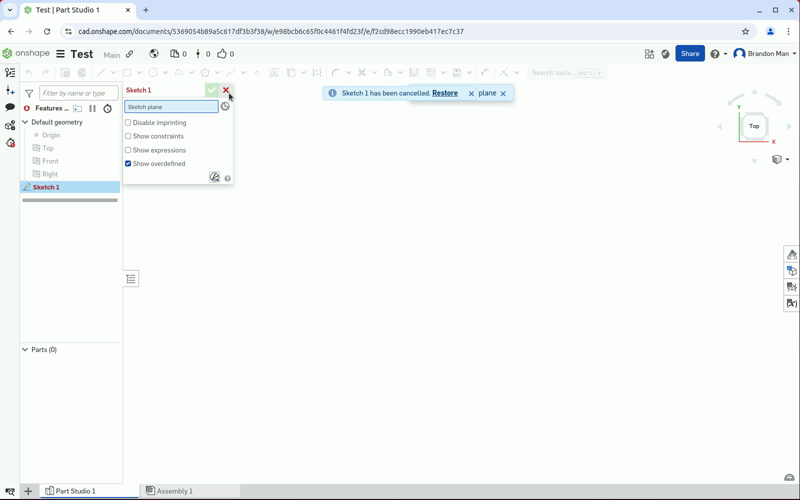
mouse_move(73, 150)
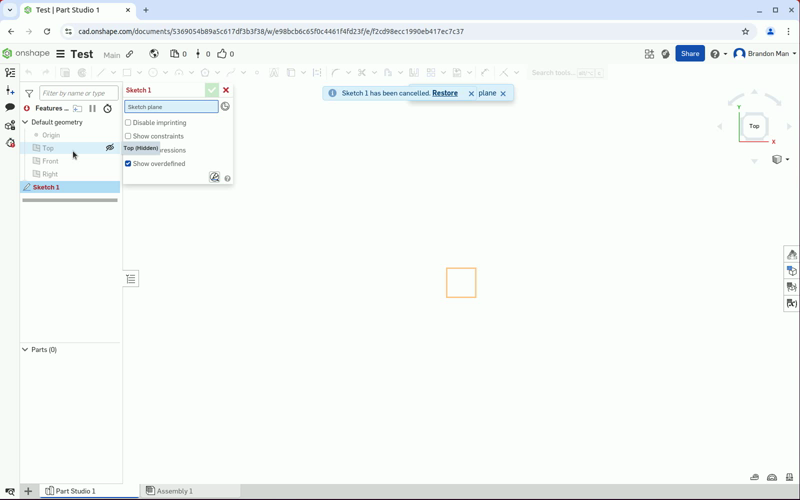
click(73, 150)
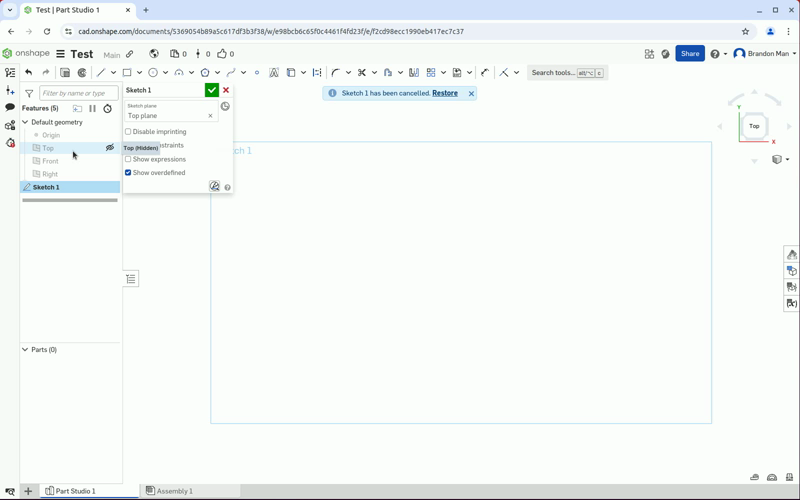
mouse_move(73, 352)
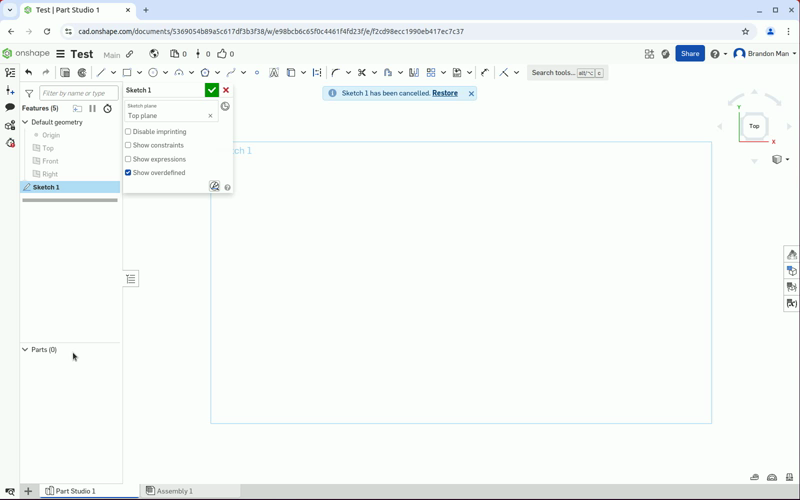
key(y)
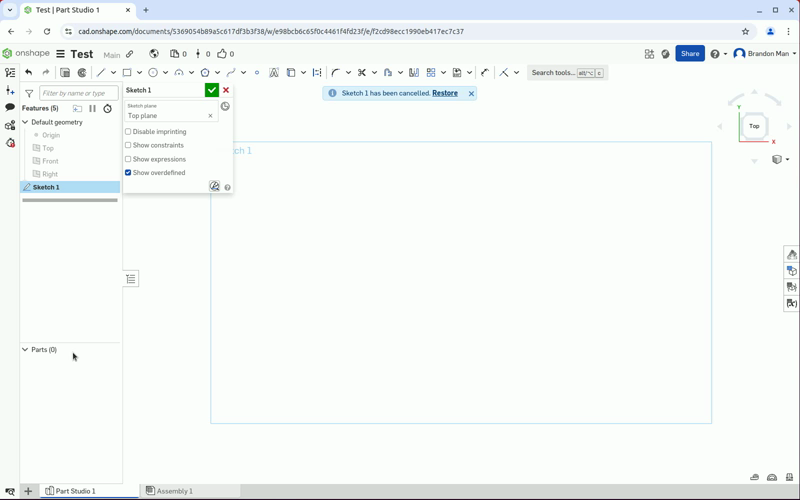
key(c)
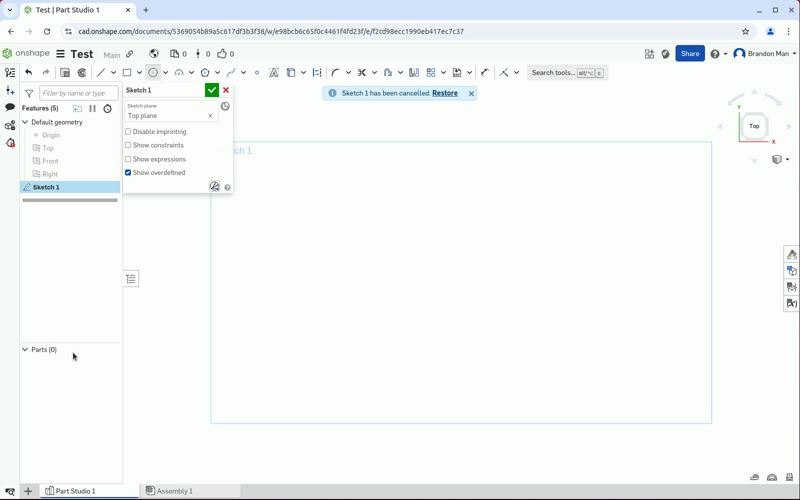
key_down(shift)
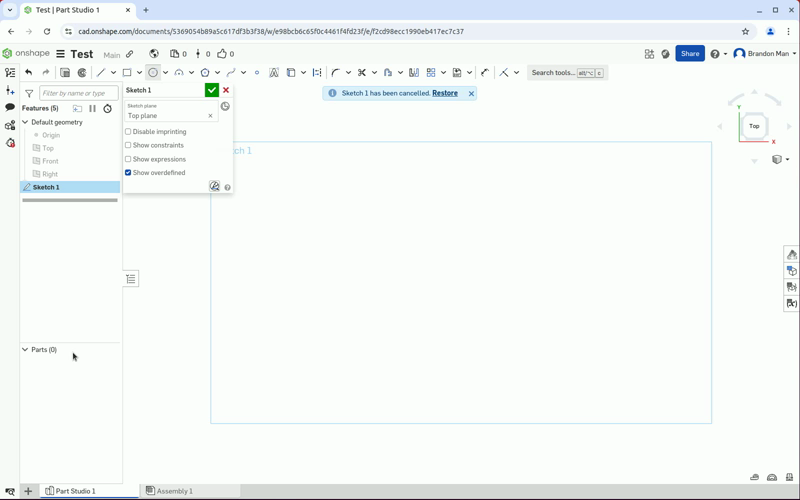
mouse_move(461, 282)
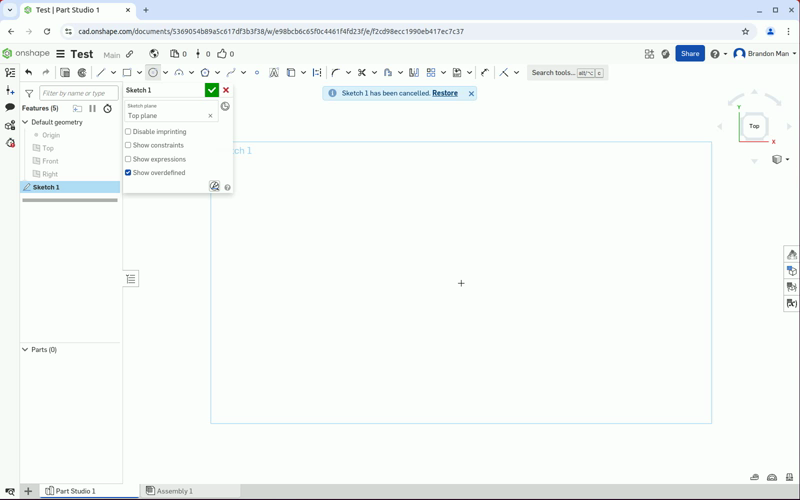
click(461, 282)
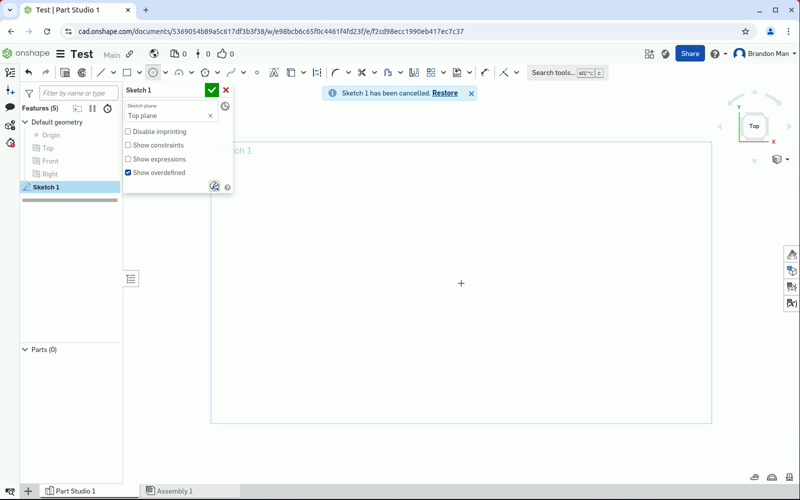
key_up(shift)
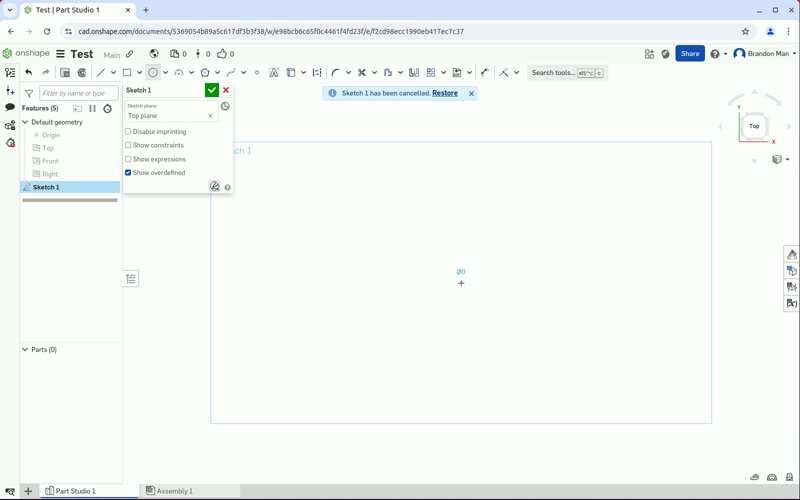
mouse_move(574, 282)
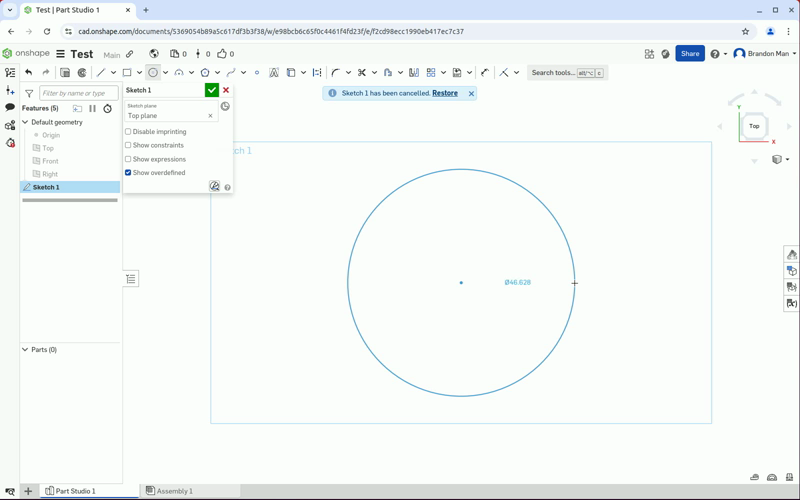
click(574, 282)
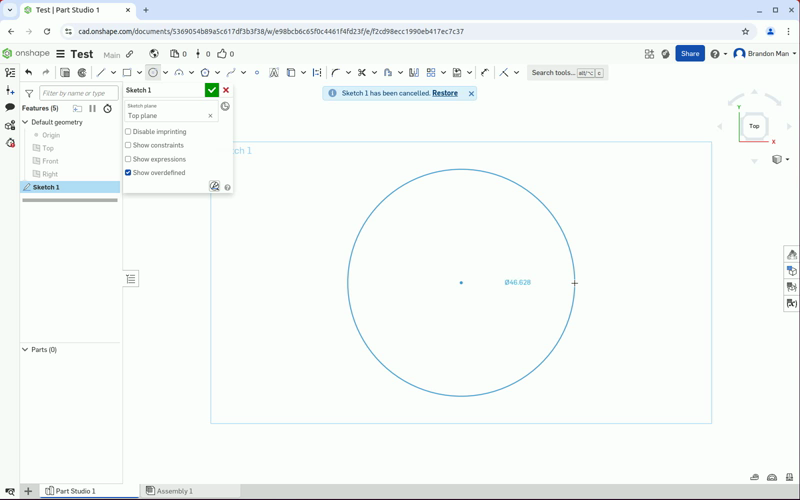
key(esc)
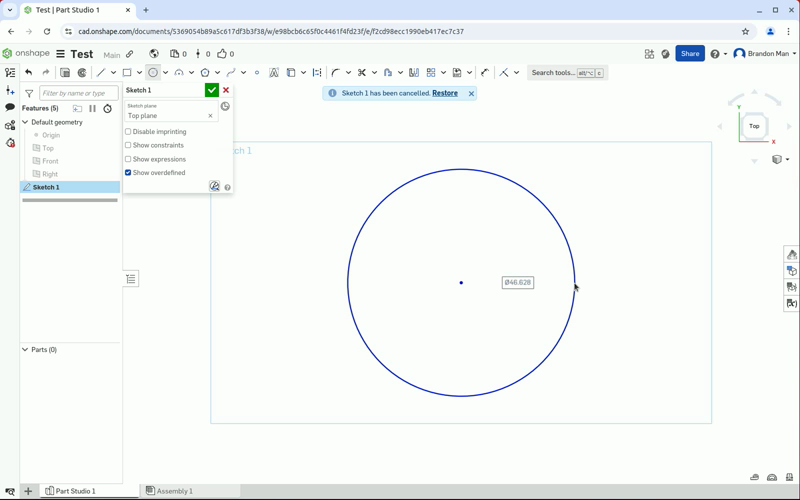
mouse_move(432, 216)
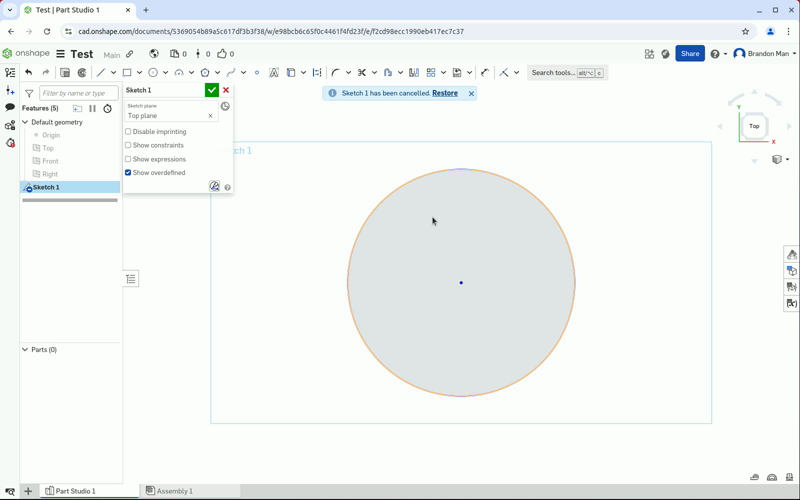
click(432, 216)
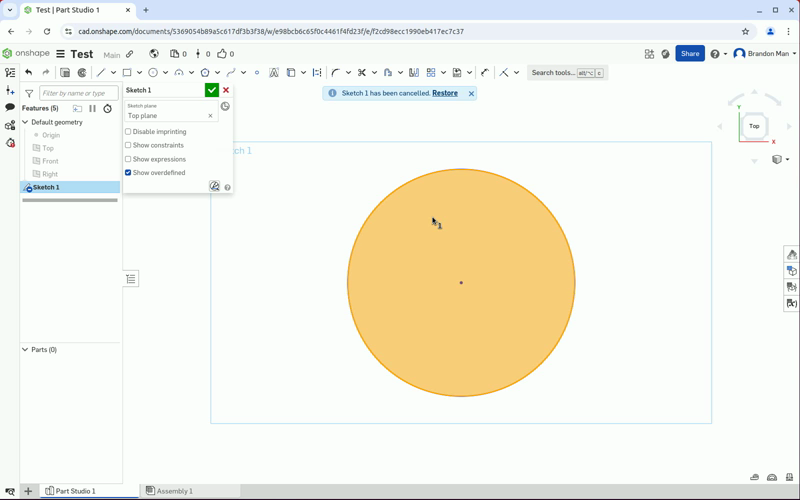
mouse_move(73, 352)
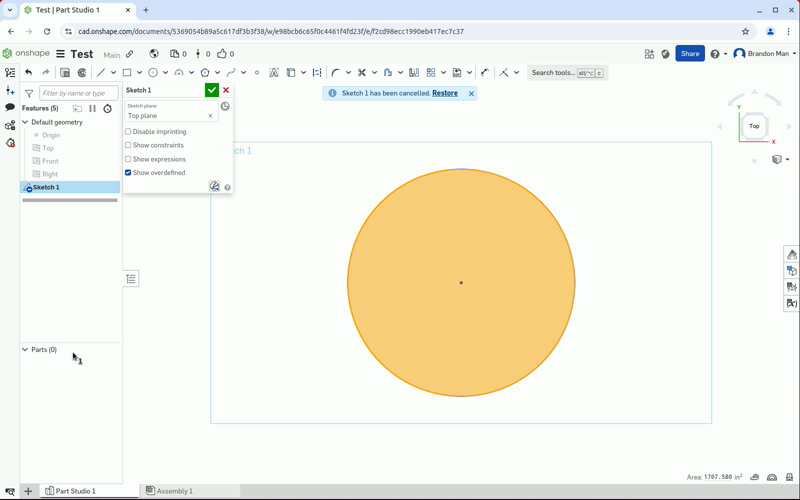
key(shift+y)
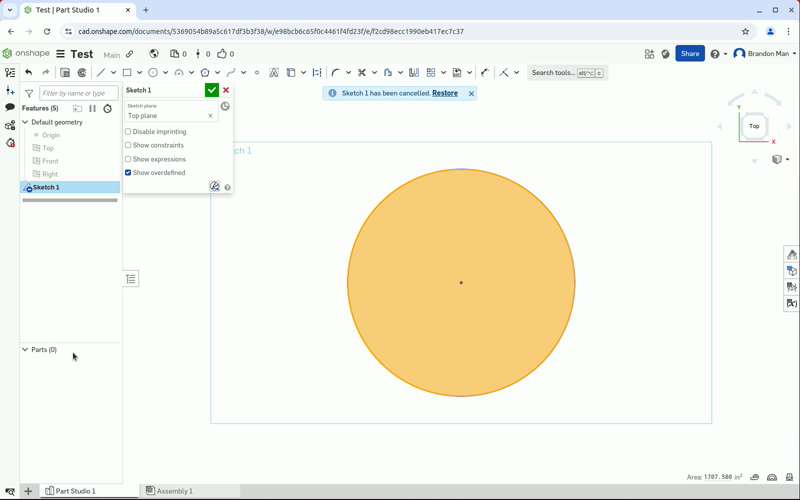
key(shift+e)
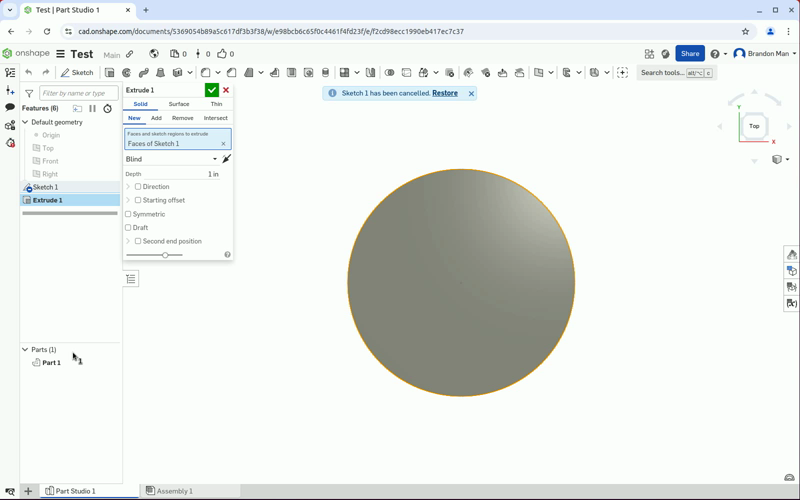
mouse_move(143, 106)
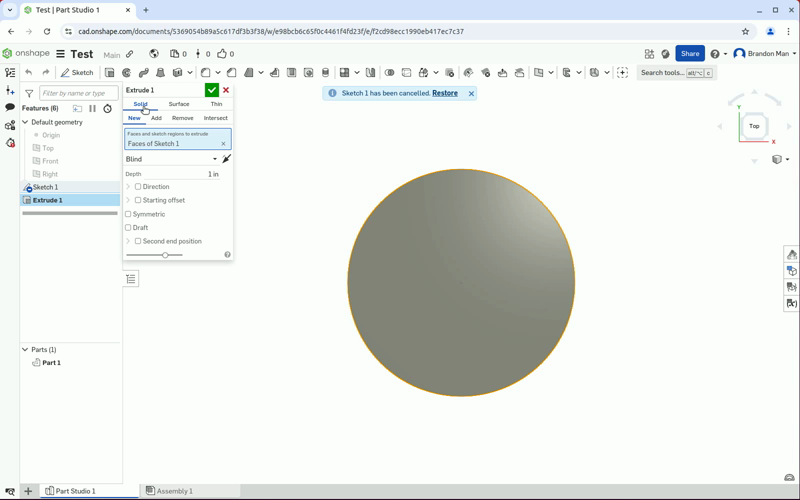
click(143, 106)
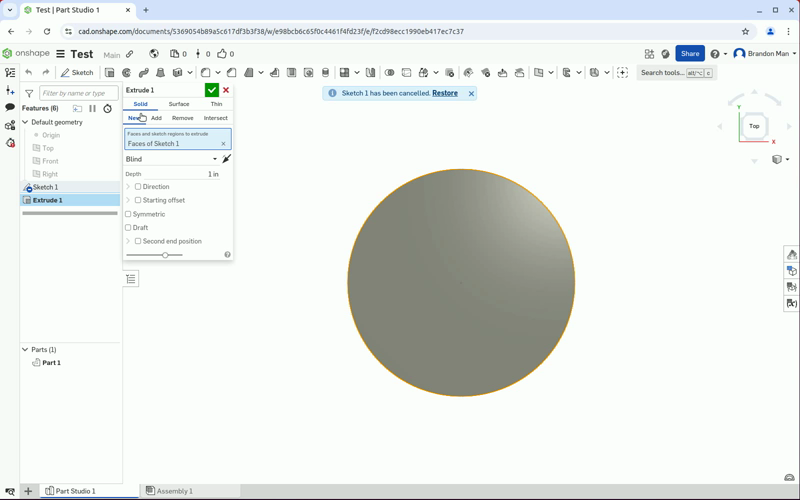
mouse_move(137, 120)
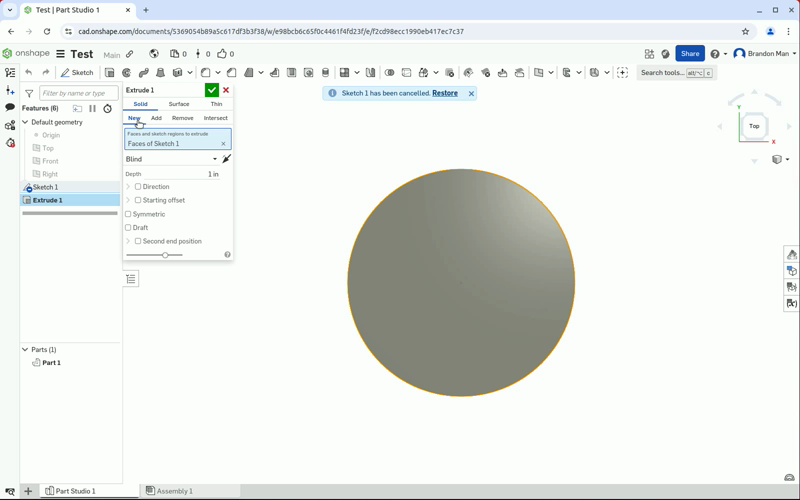
click(137, 120)
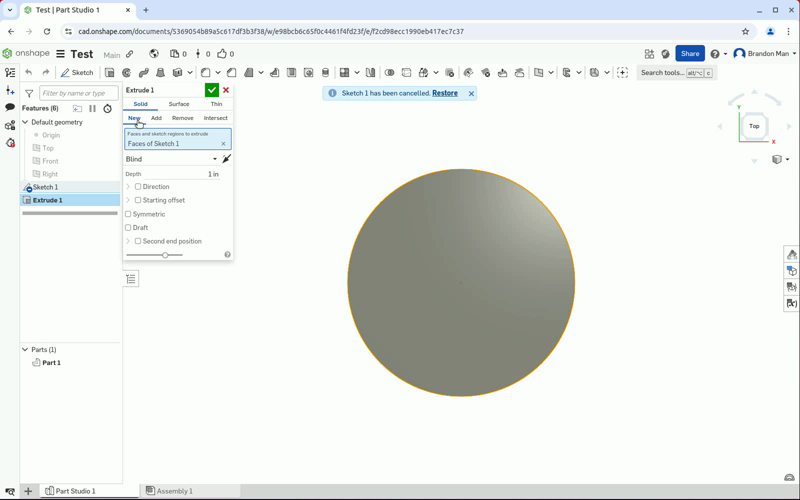
key(tab, 4)
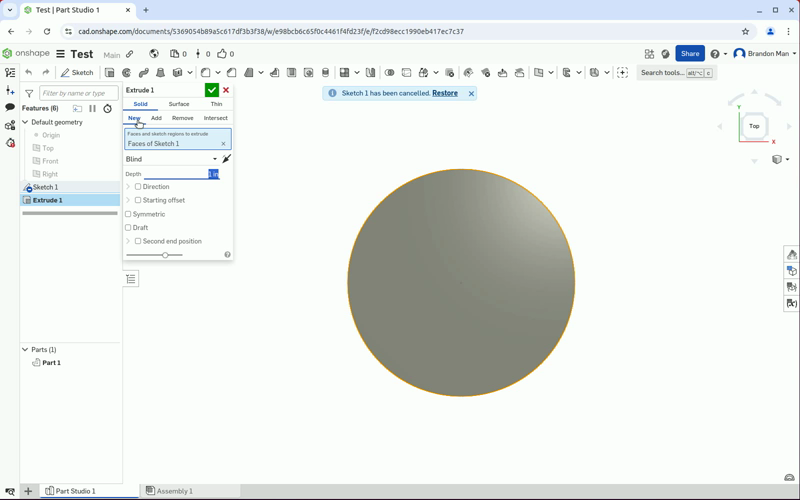
text(9.147)
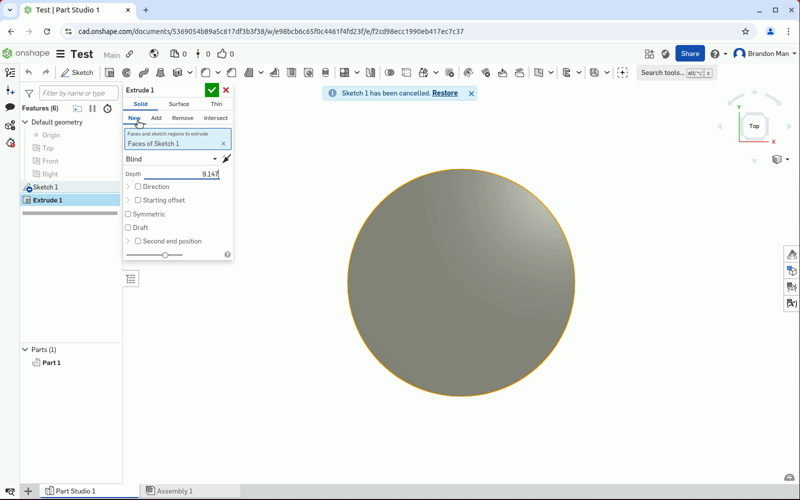
key(enter)
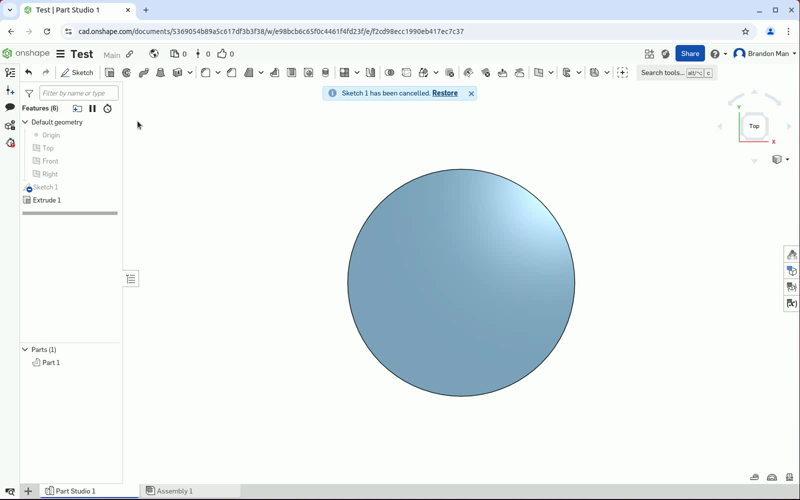
key(shift+h)
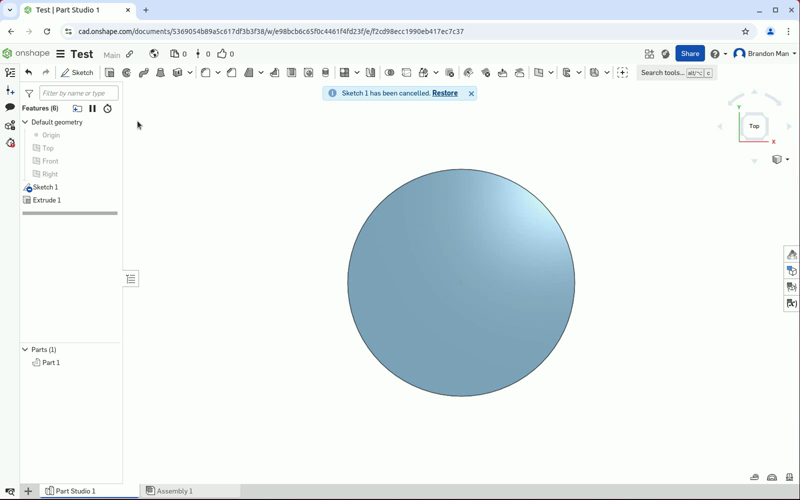
key(shift+h)
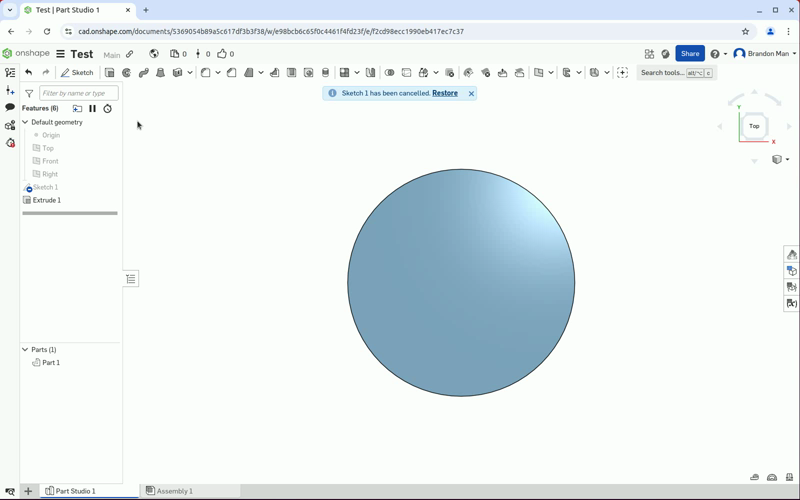
mouse_move(73, 189)
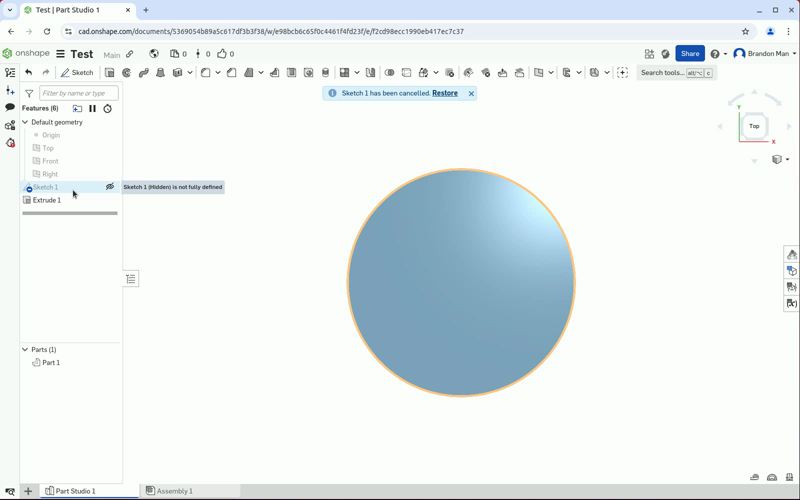
click(73, 189)
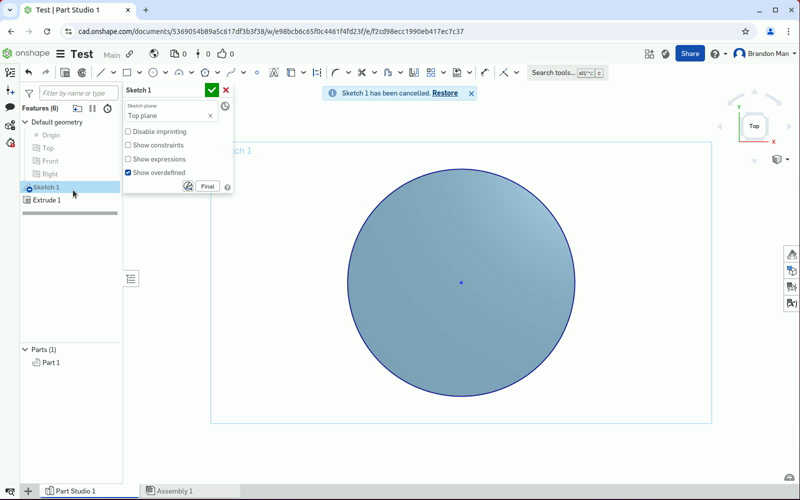
mouse_move(229, 92)
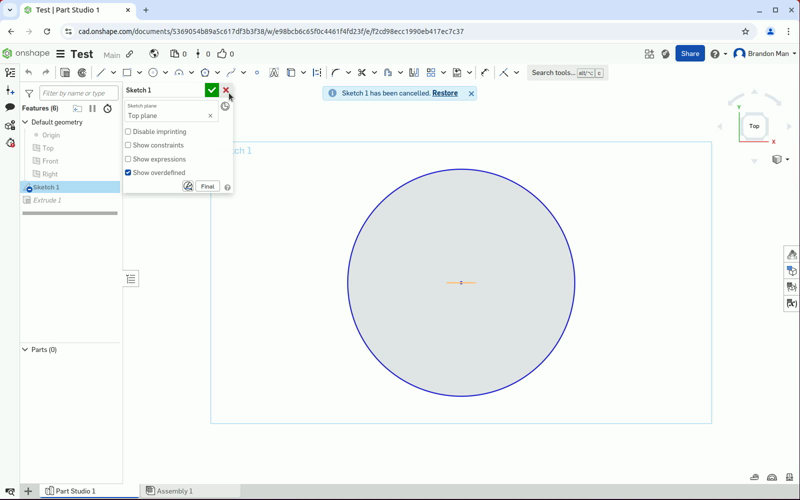
click(229, 92)
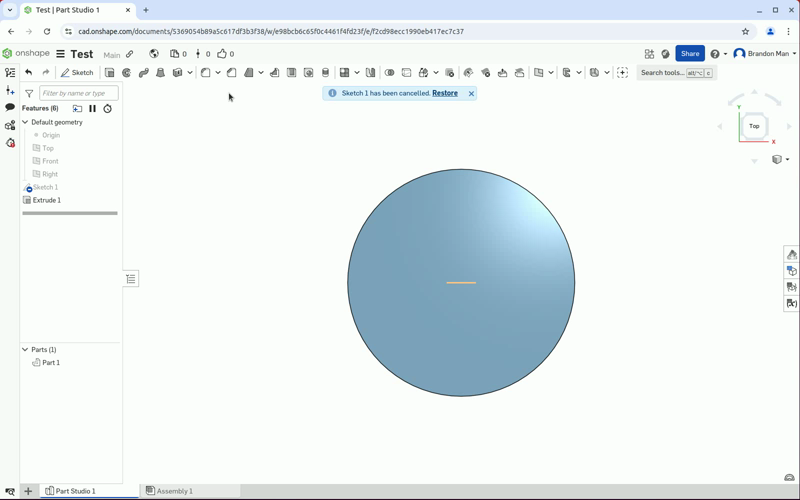
mouse_move(541, 75)
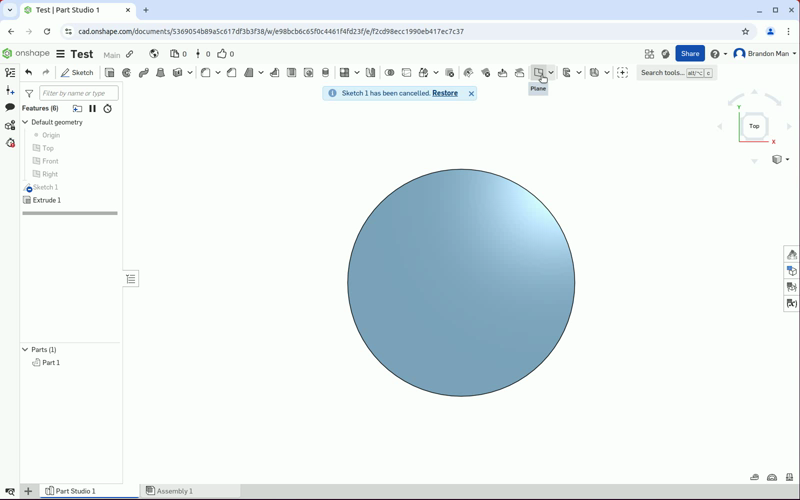
click(541, 75)
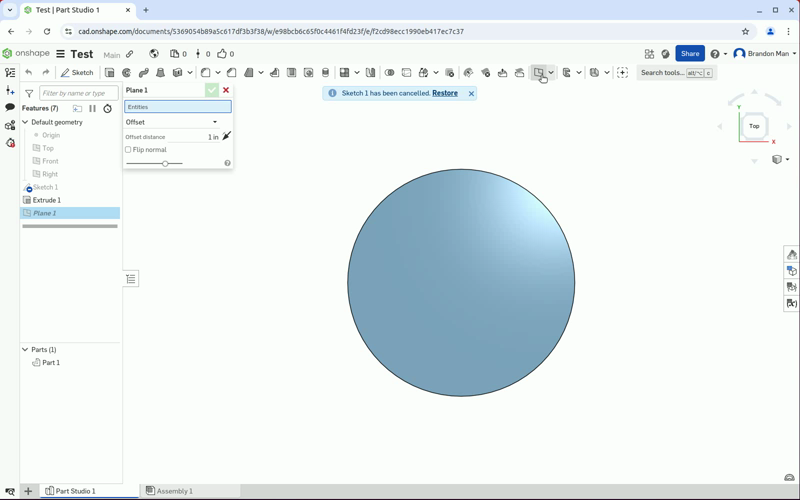
mouse_move(73, 150)
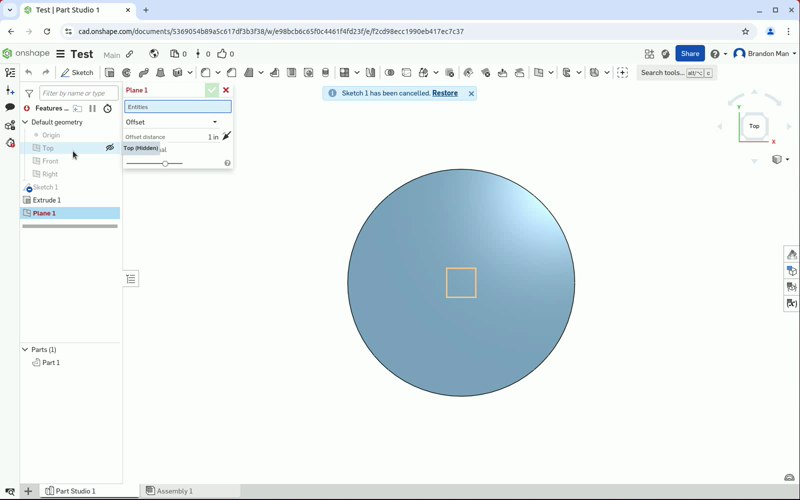
click(73, 150)
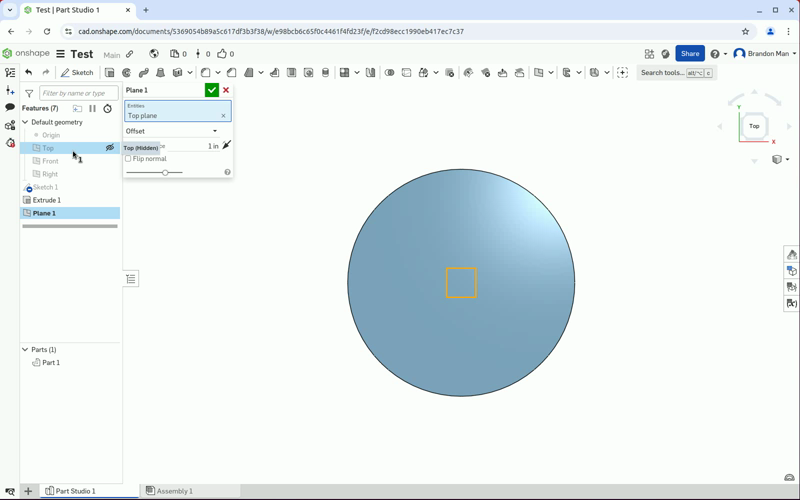
key(tab, 2)
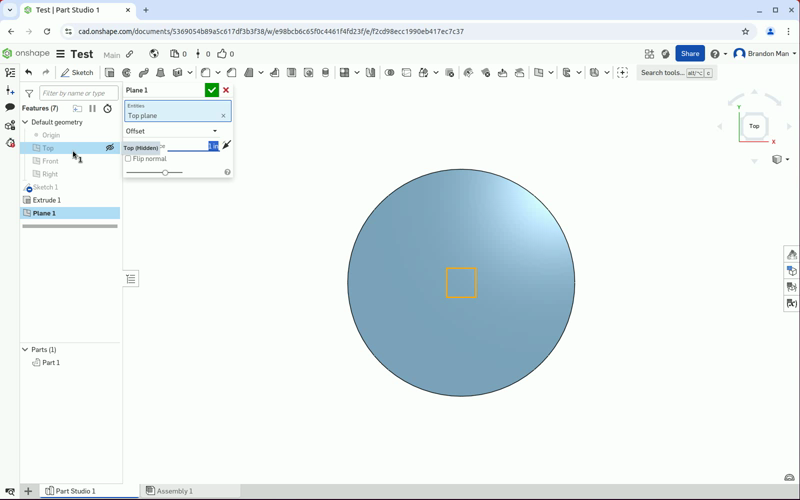
text(9.151)
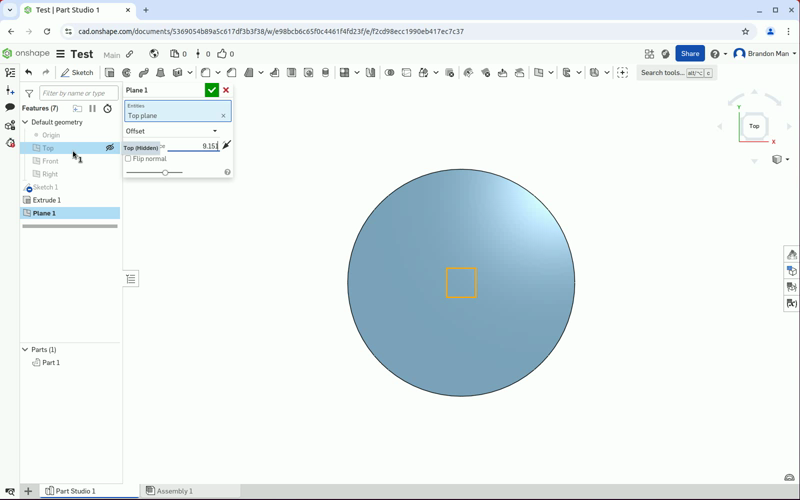
key(enter, 2)
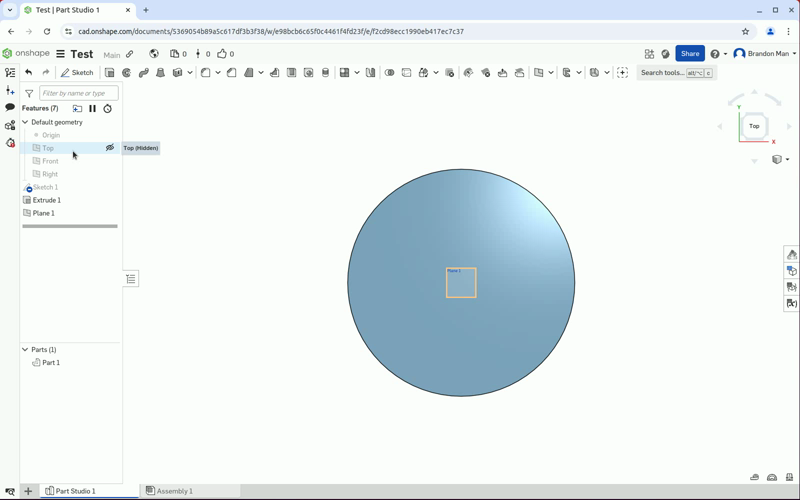
key(shift+s)
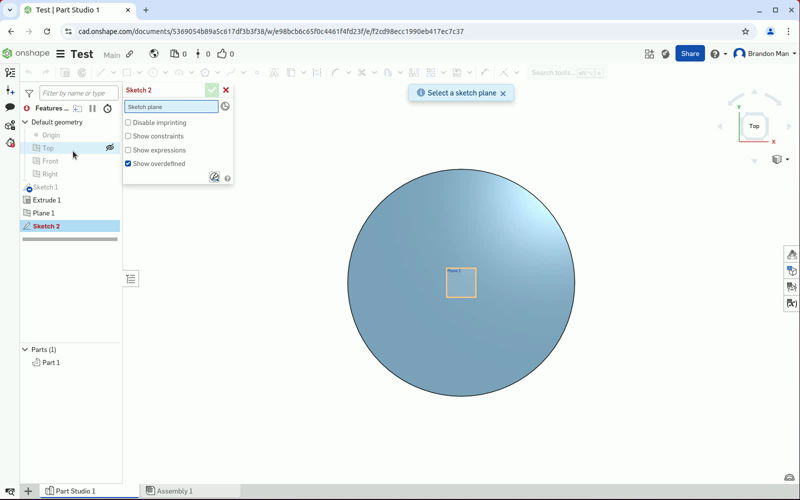
mouse_move(73, 215)
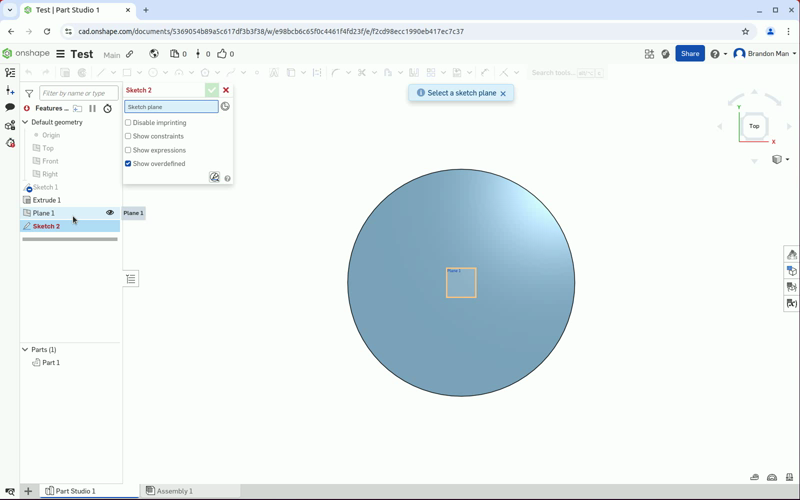
click(73, 215)
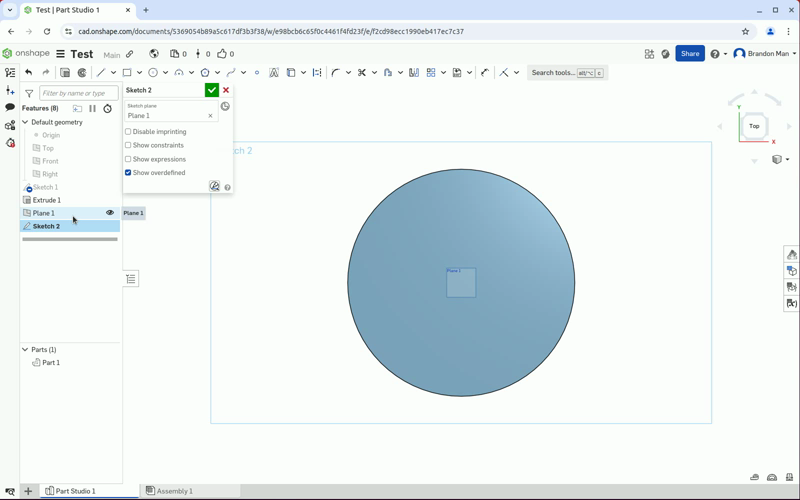
mouse_move(73, 352)
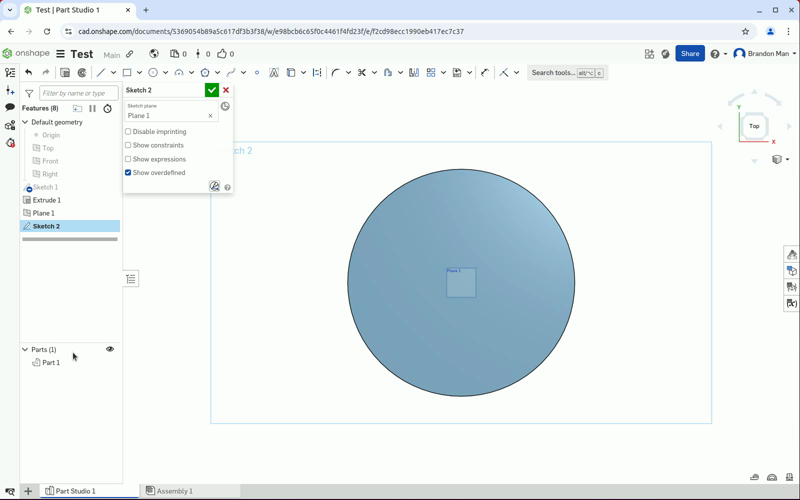
key(y)
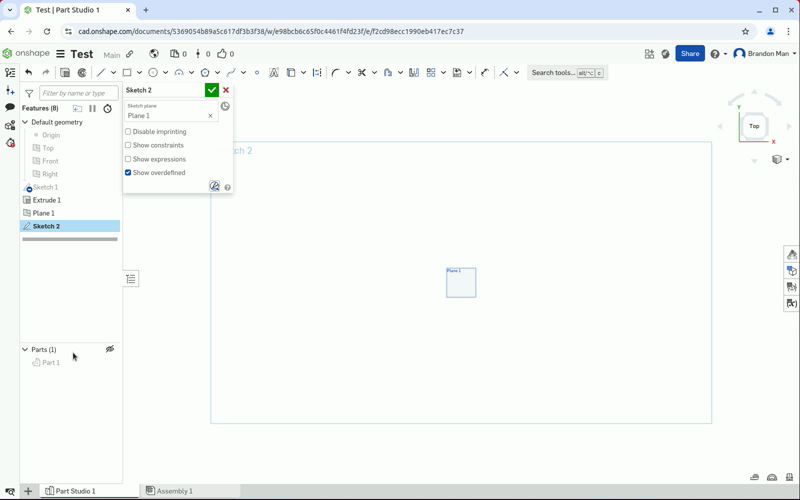
key(c)
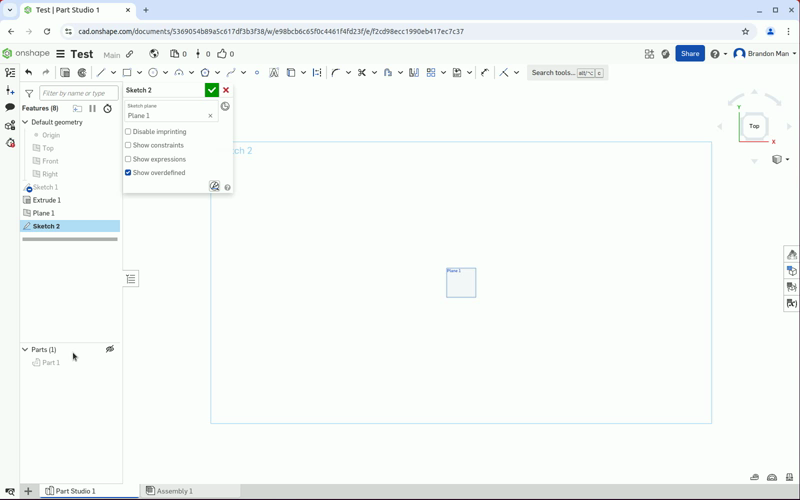
key_down(shift)
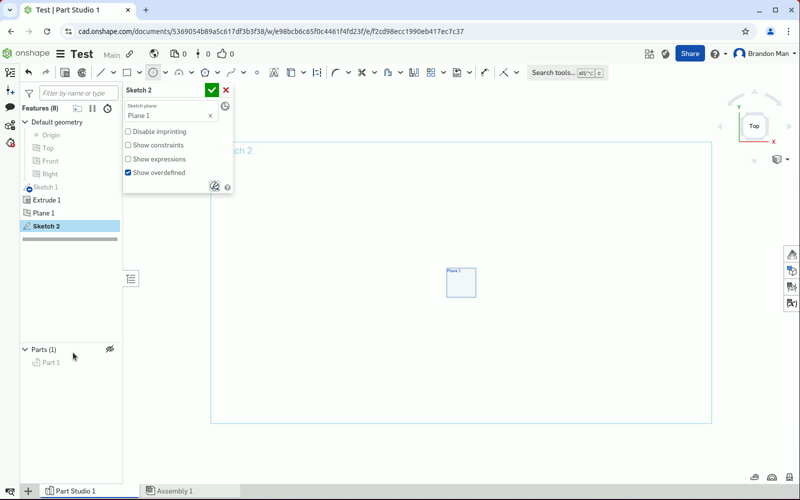
mouse_move(460, 282)
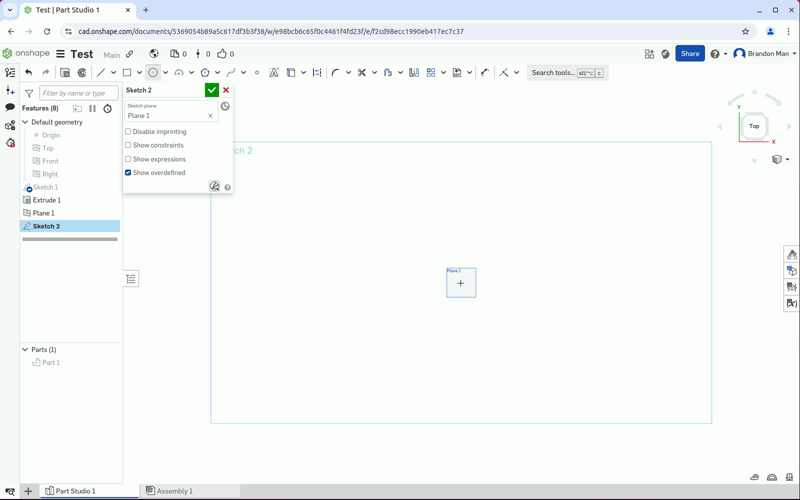
click(460, 282)
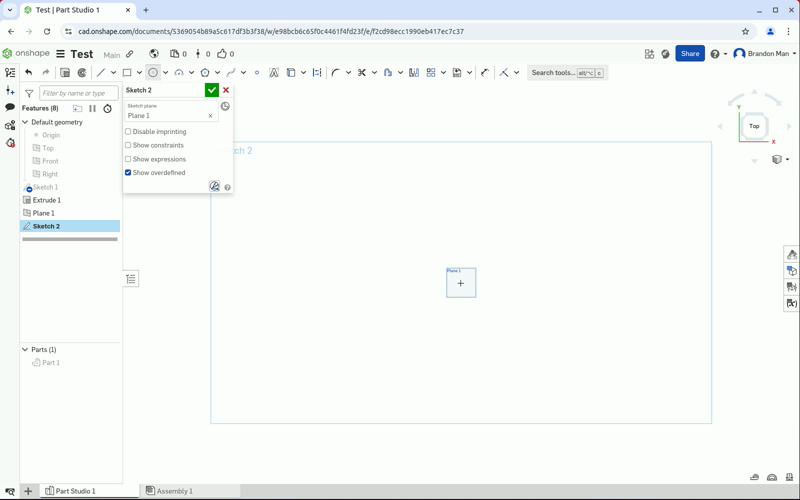
key_up(shift)
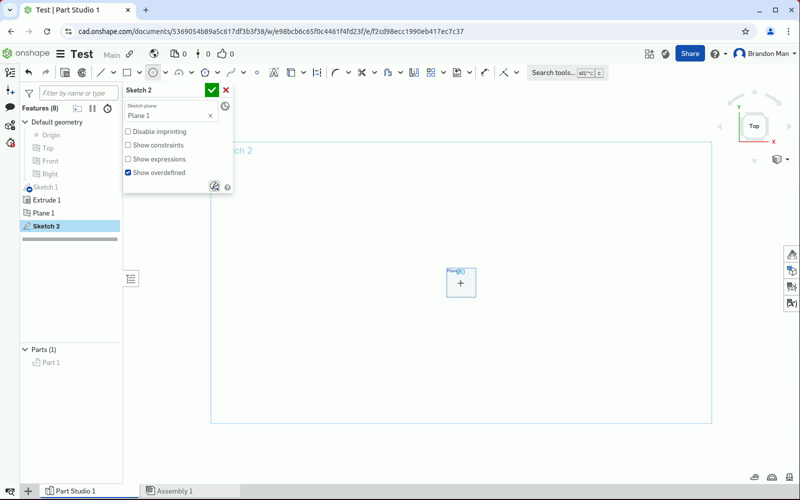
mouse_move(486, 282)
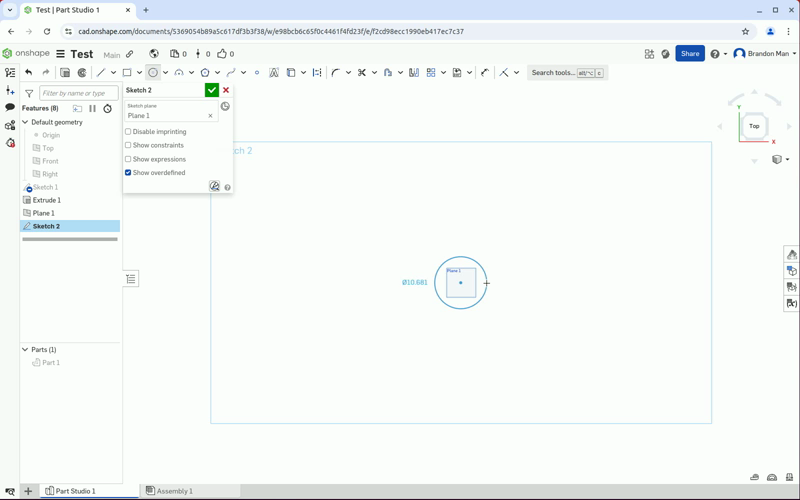
click(486, 282)
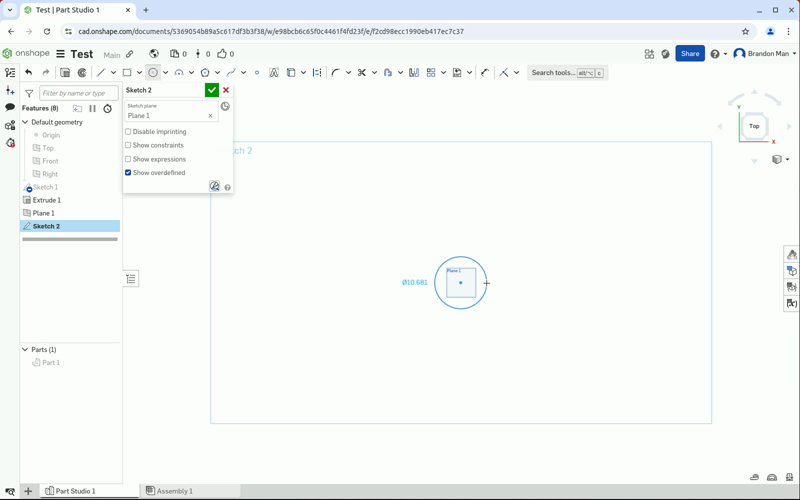
key(esc)
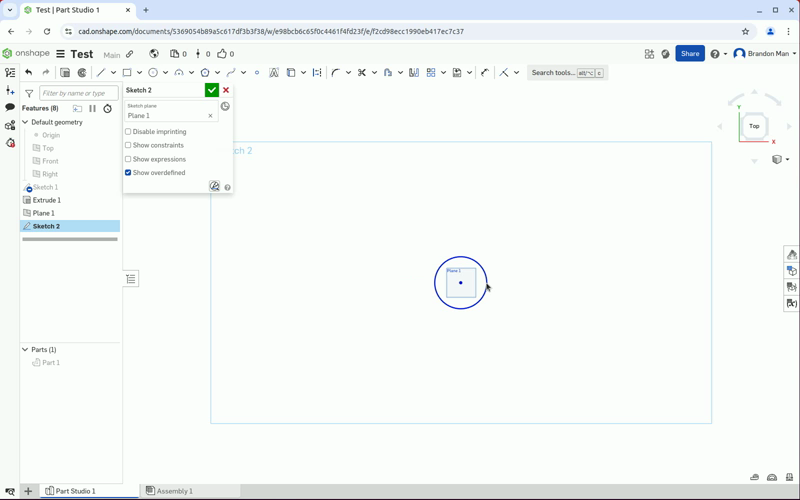
mouse_move(475, 283)
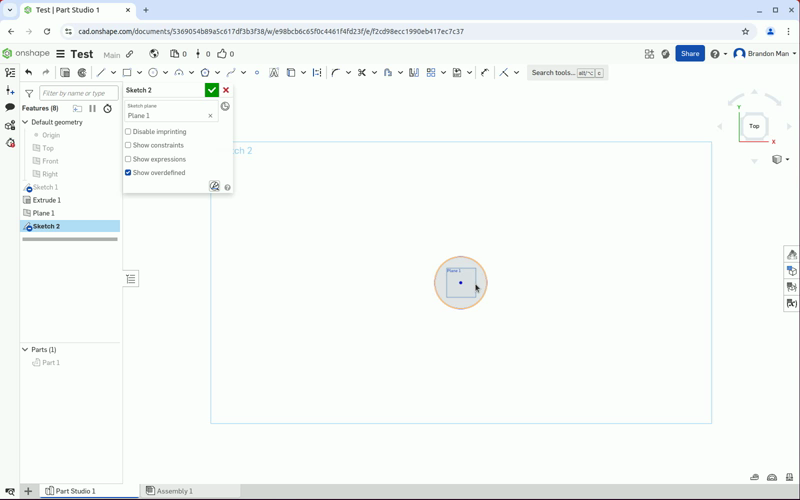
click(475, 283)
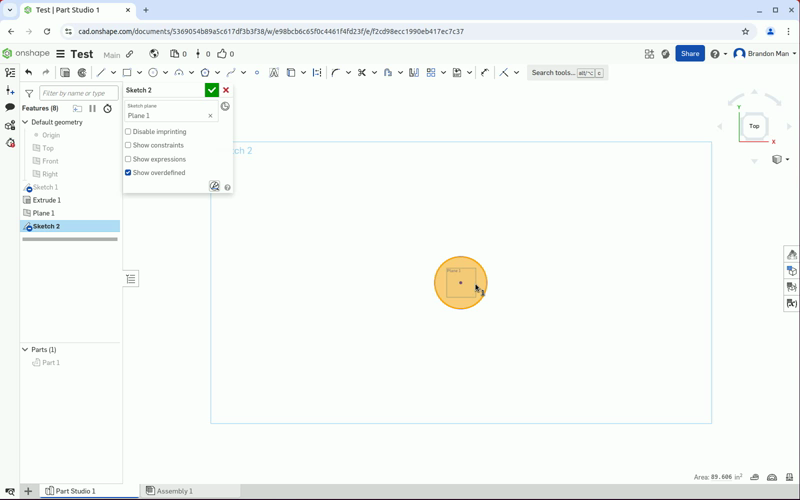
mouse_move(73, 352)
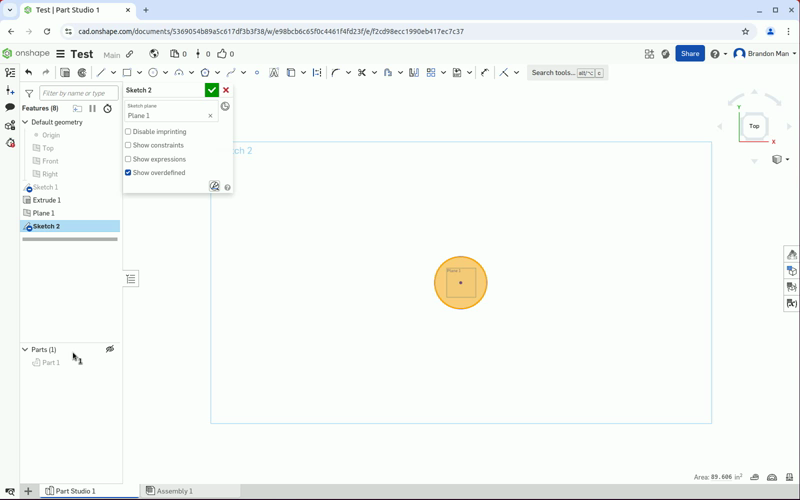
key(shift+y)
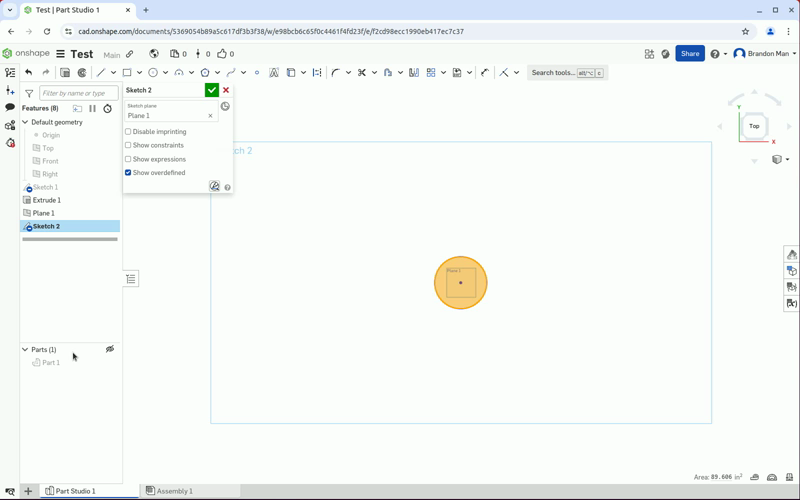
key(shift+e)
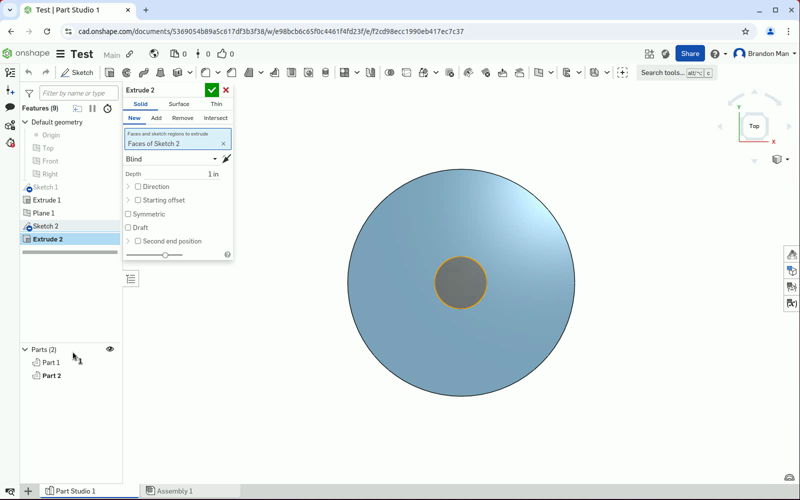
mouse_move(143, 106)
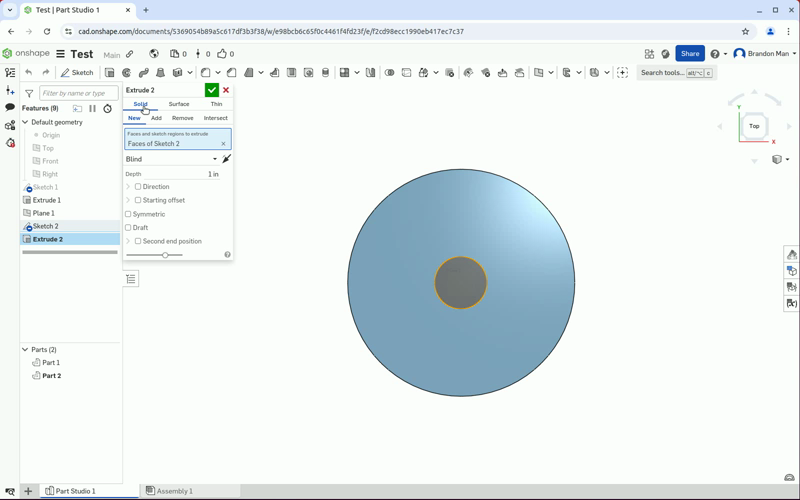
click(143, 106)
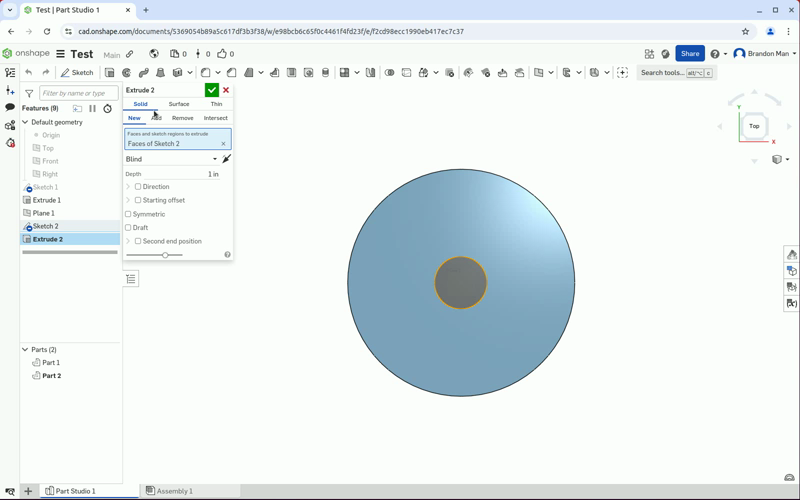
mouse_move(186, 120)
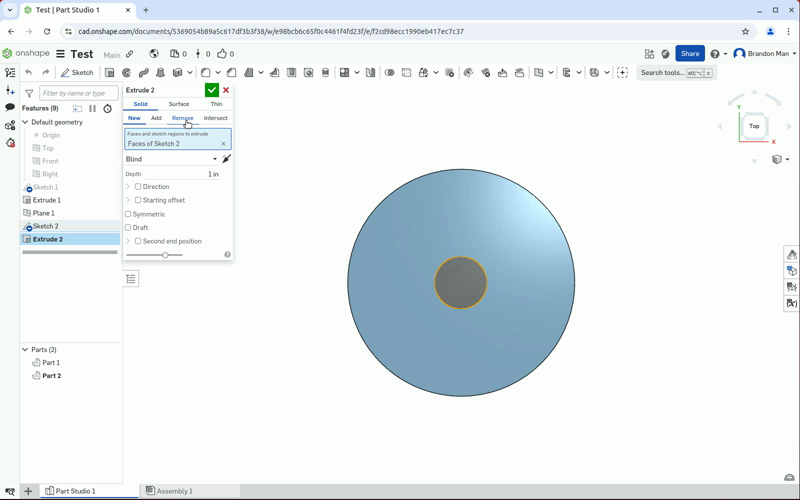
click(186, 120)
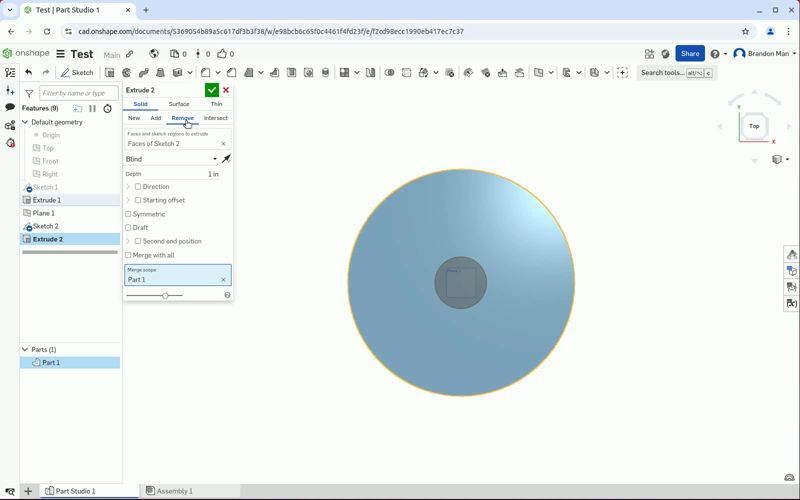
key(tab, 4)
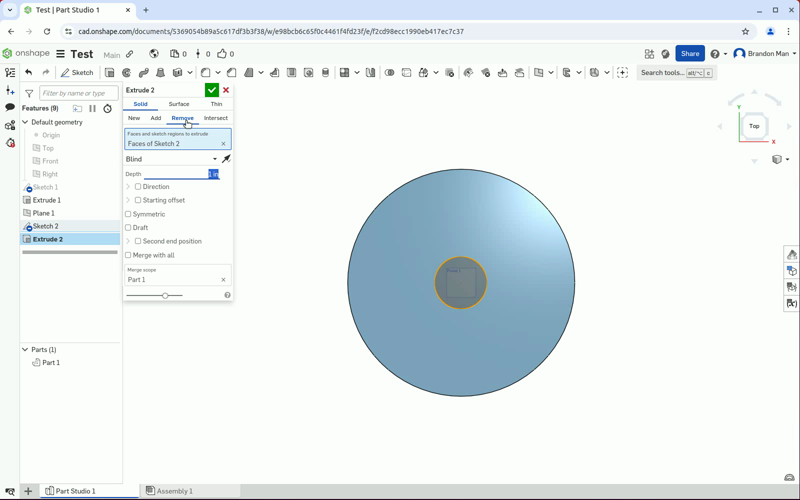
text(2.407)
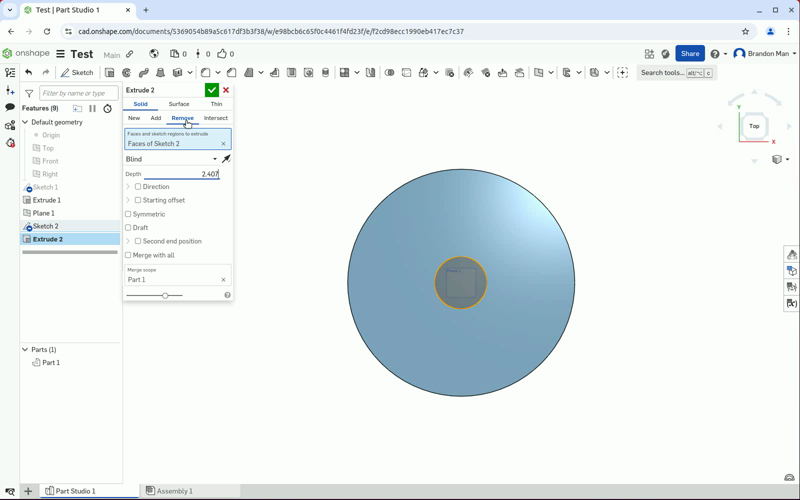
key(tab, 6)
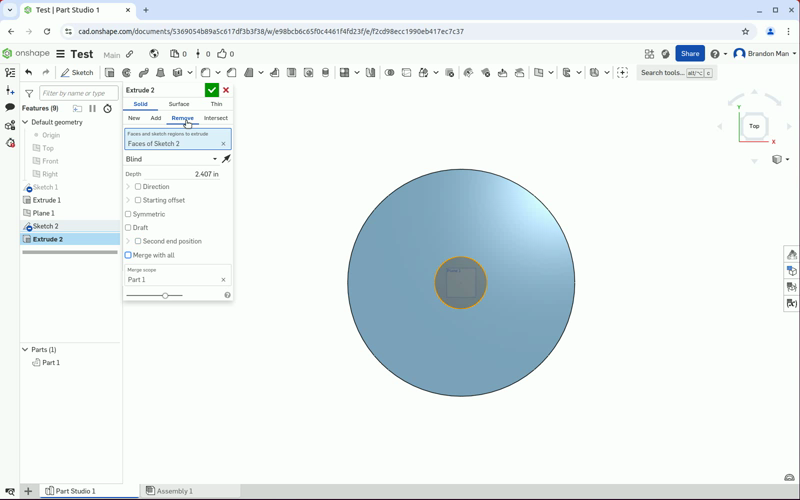
key(space)
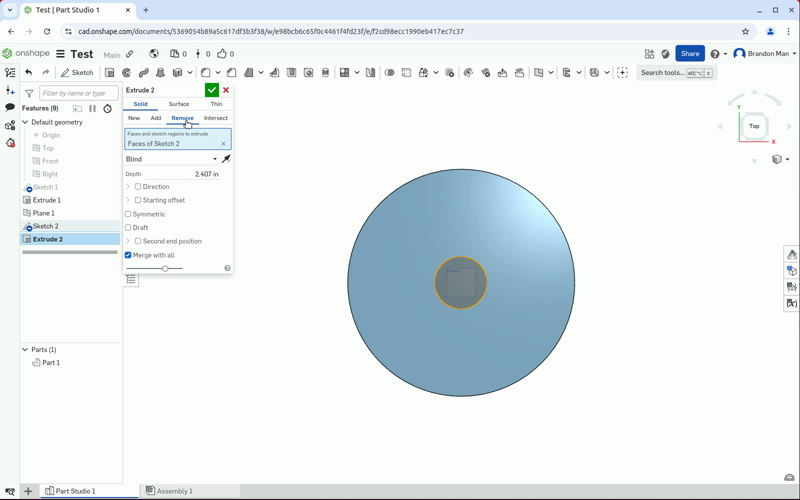
key(enter)
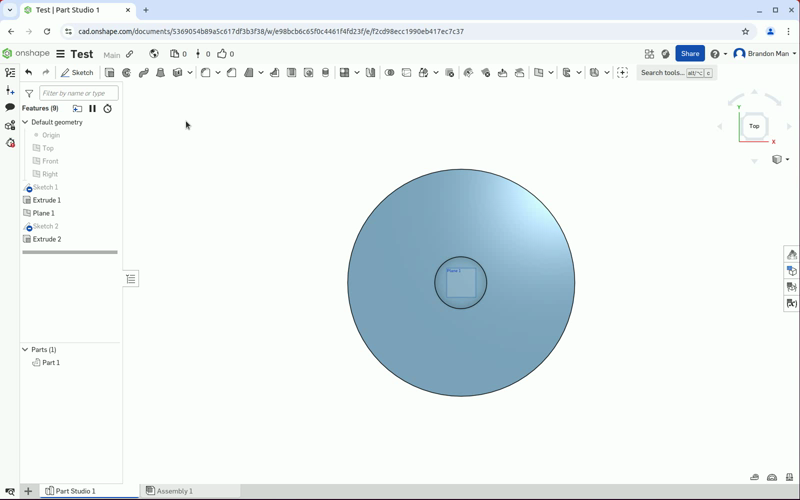
key(shift+h)
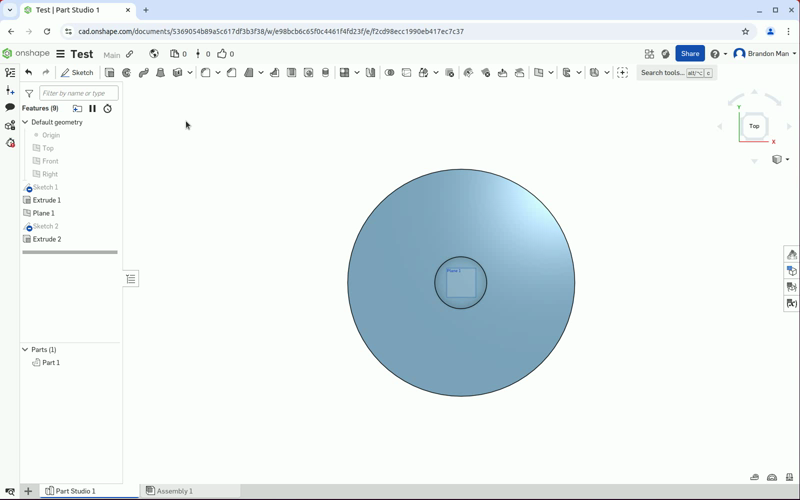
key(shift+h)
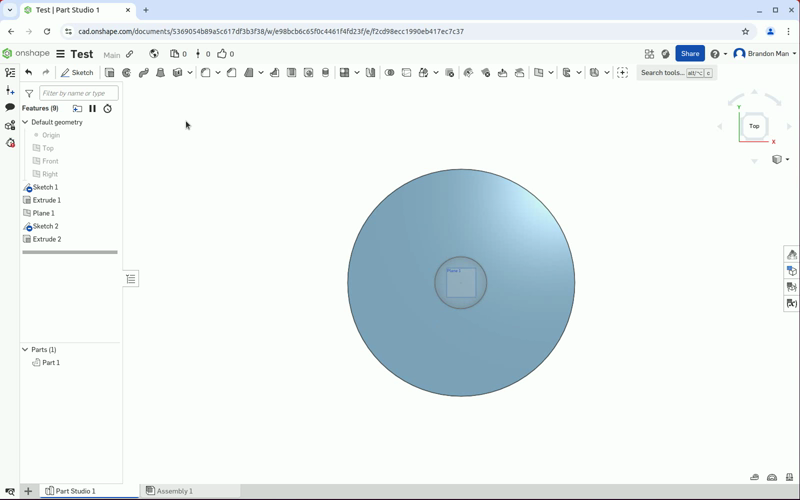
key(shift+7)
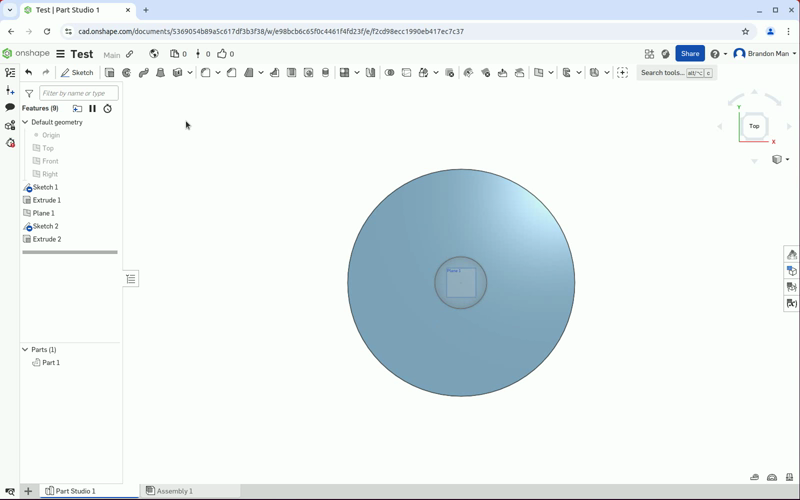
key(up, 3)
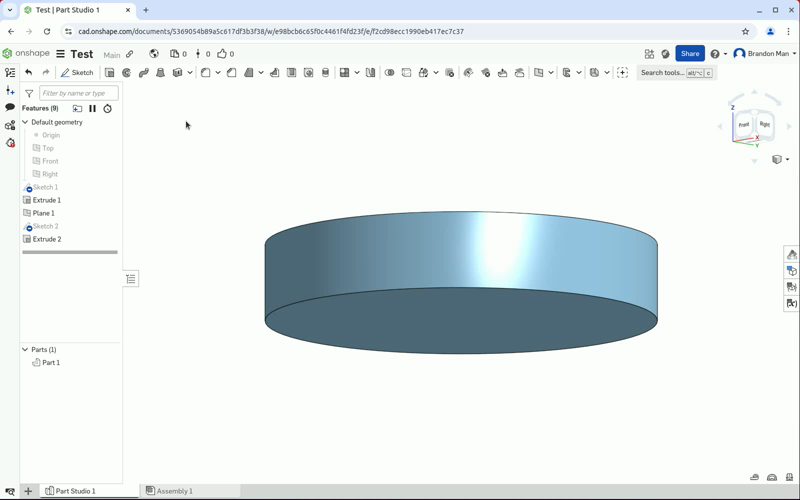
key(left, 3)
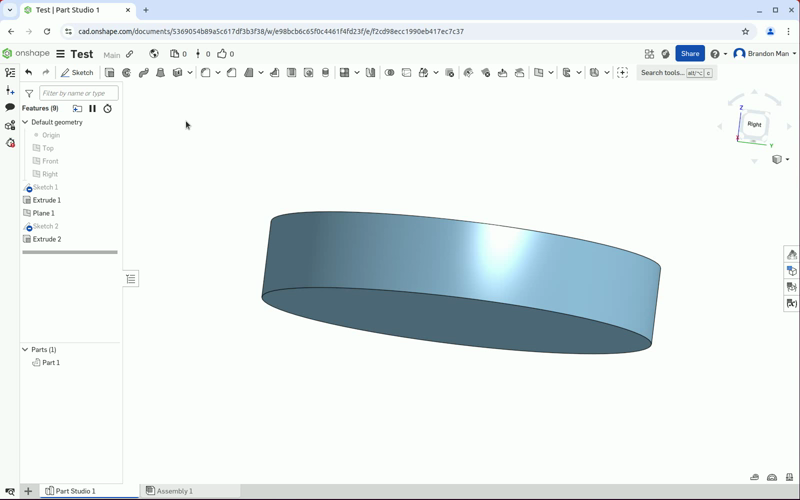
key(right, 3)
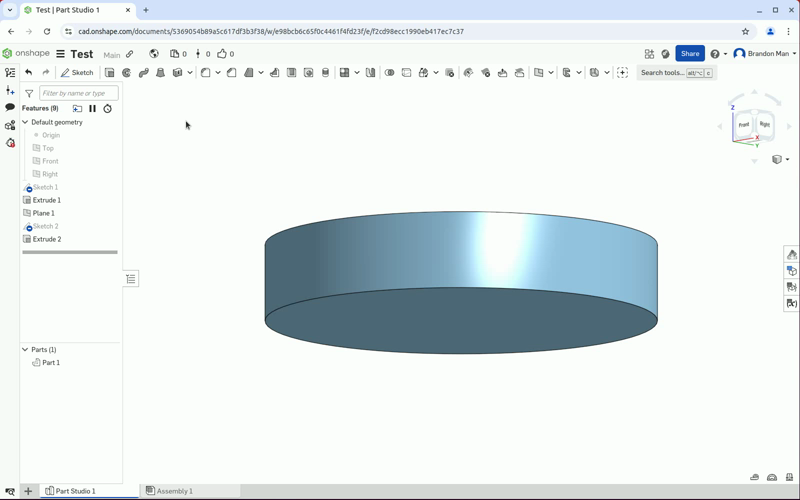
key(down, 3)
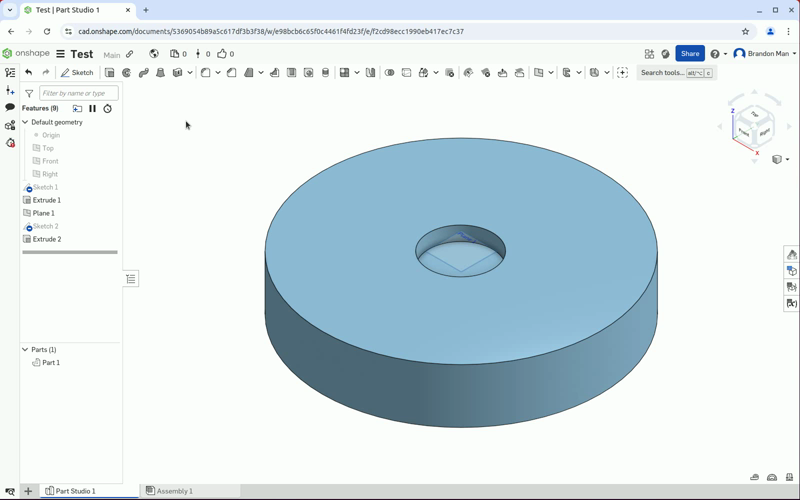
mouse_move(73, 189)
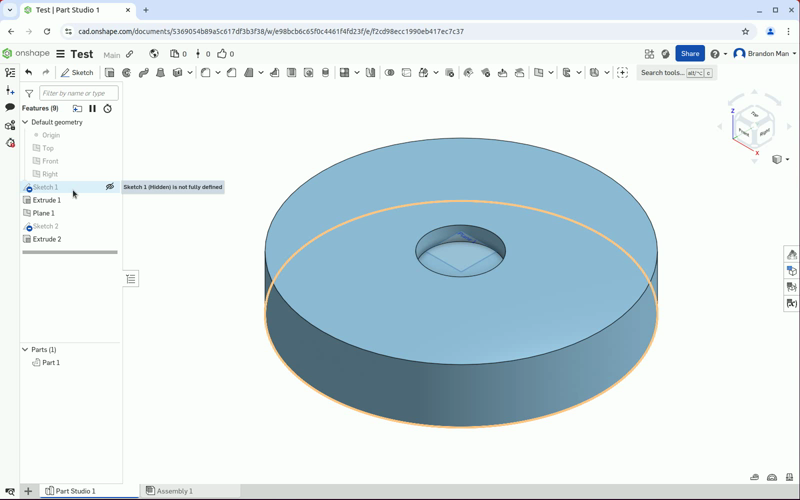
click(73, 189)